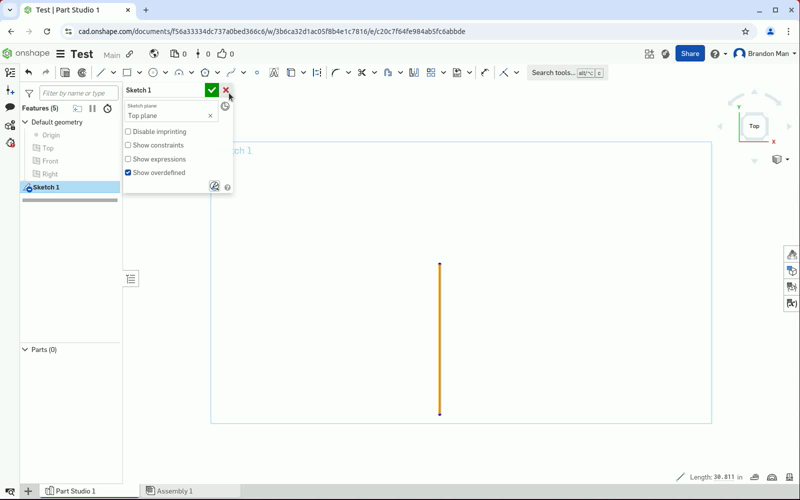
key(shift+h)
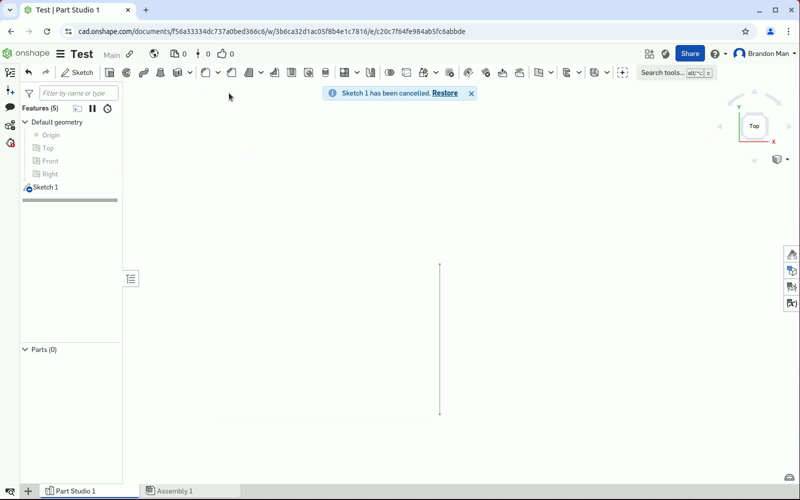
key(shift+s)
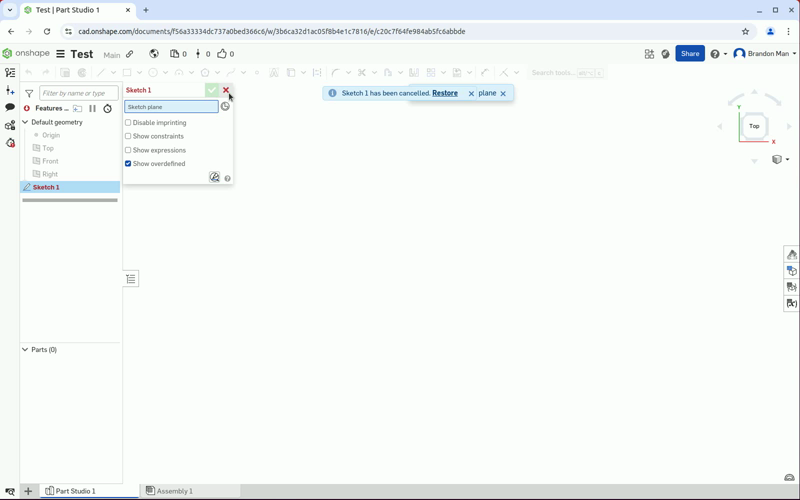
mouse_move(73, 150)
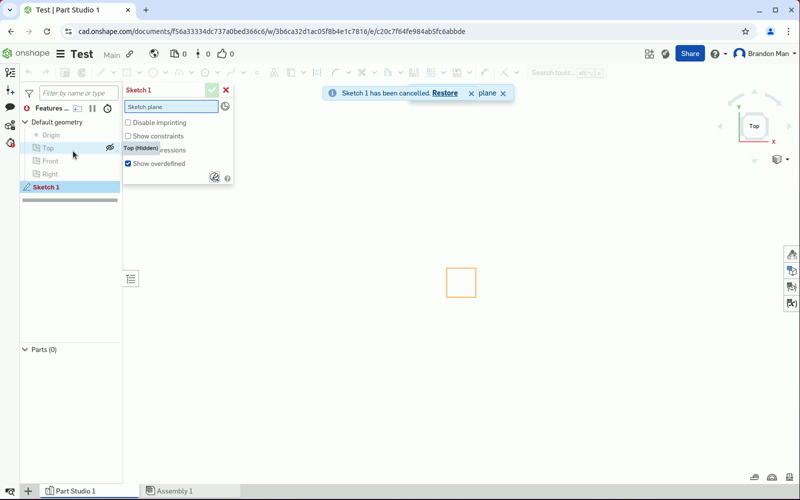
click(73, 150)
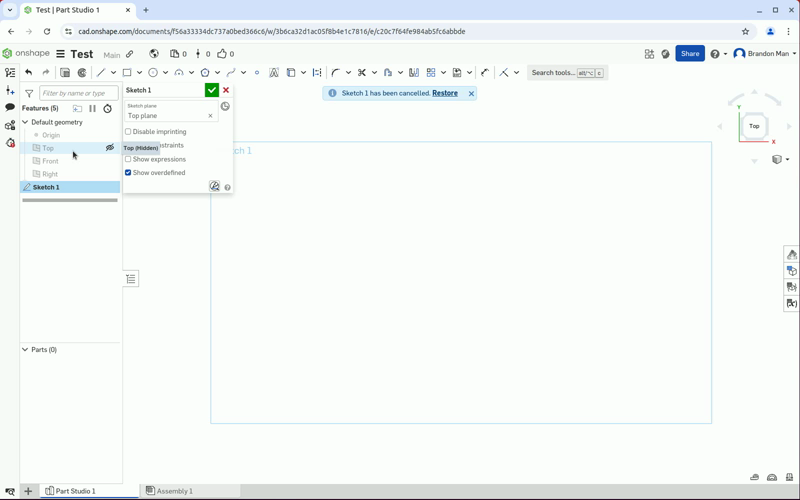
mouse_move(73, 352)
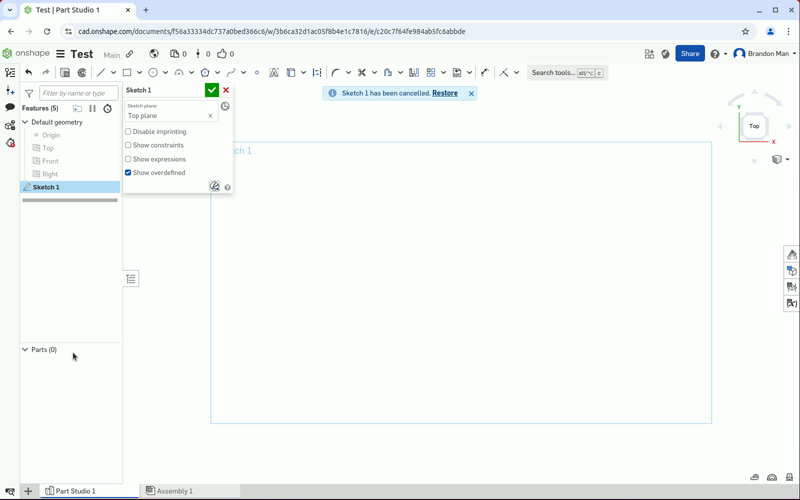
key(y)
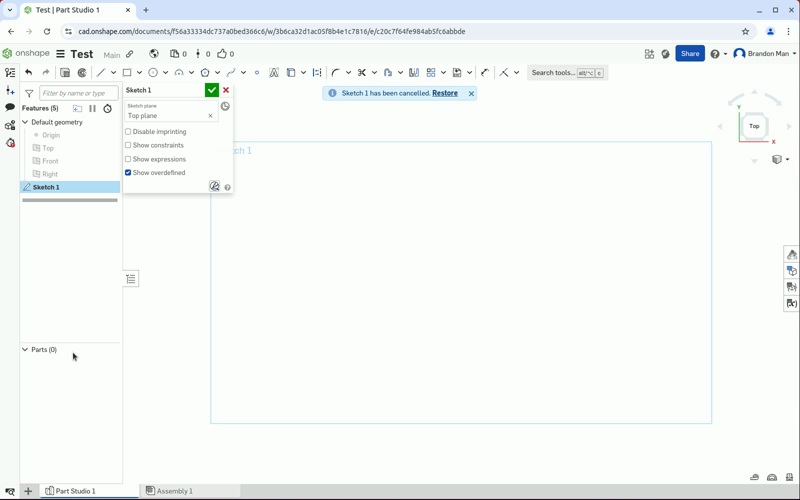
key(c)
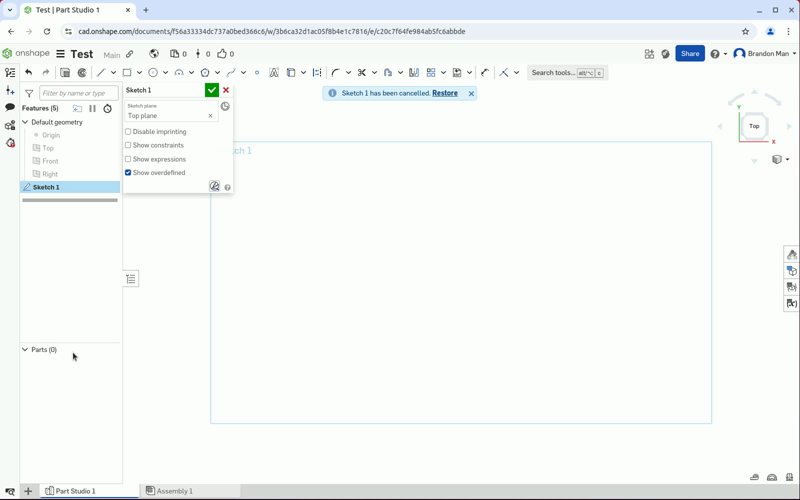
key_down(shift)
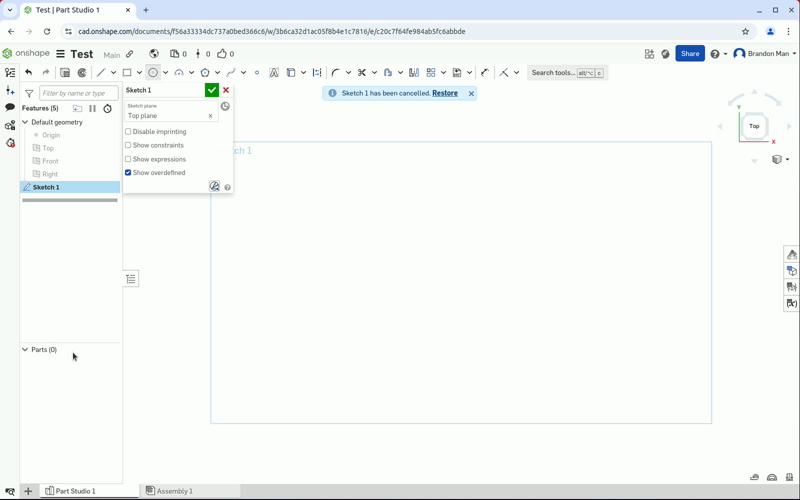
mouse_move(461, 282)
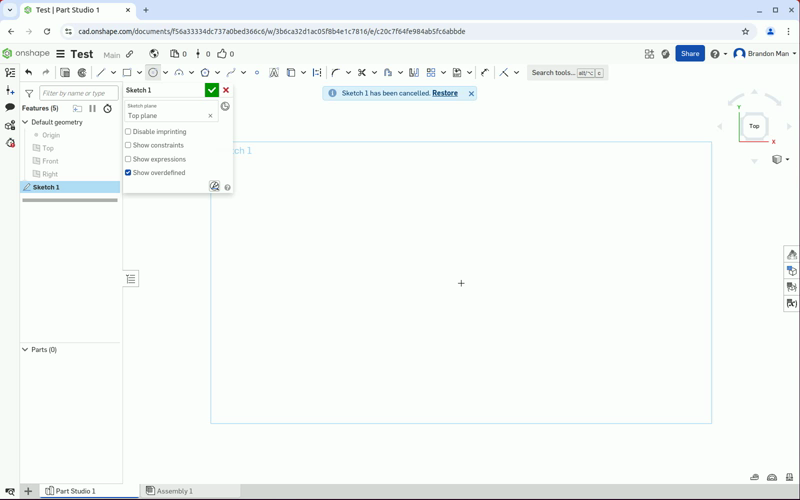
click(461, 282)
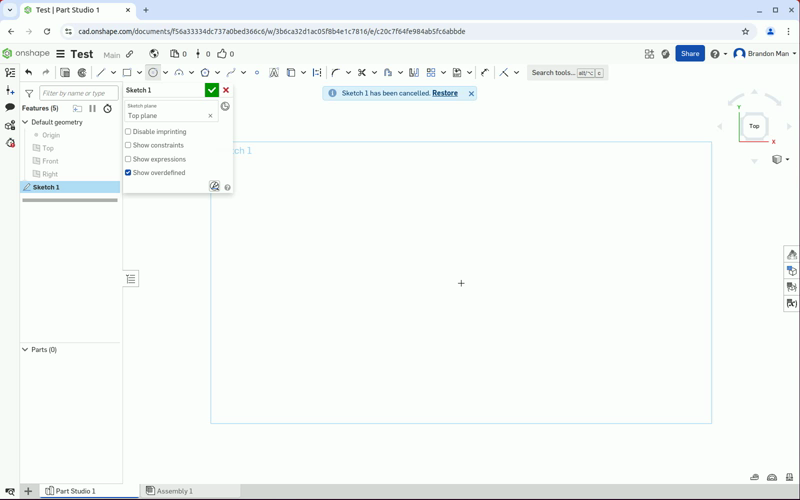
key_up(shift)
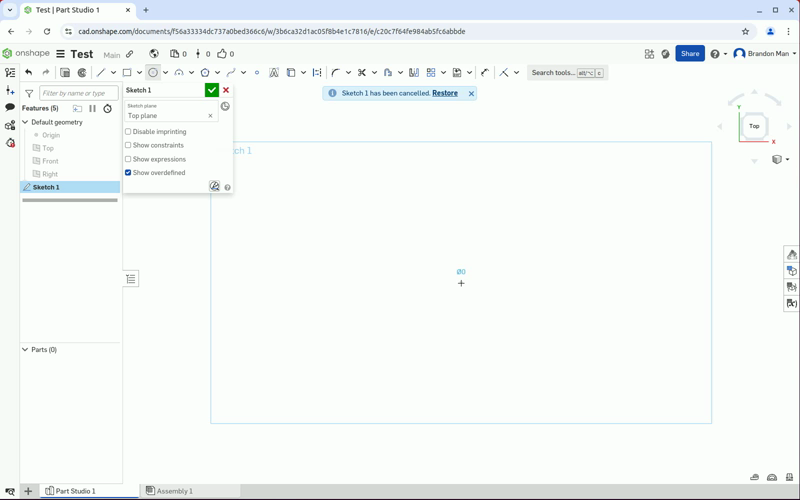
mouse_move(574, 282)
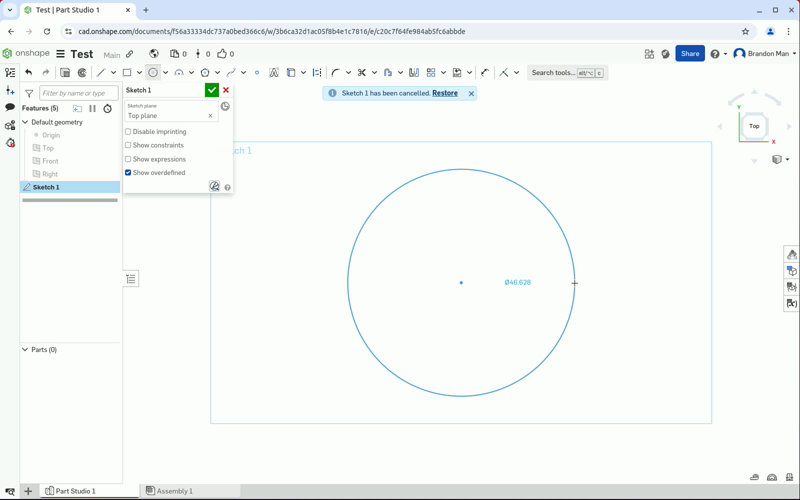
click(574, 282)
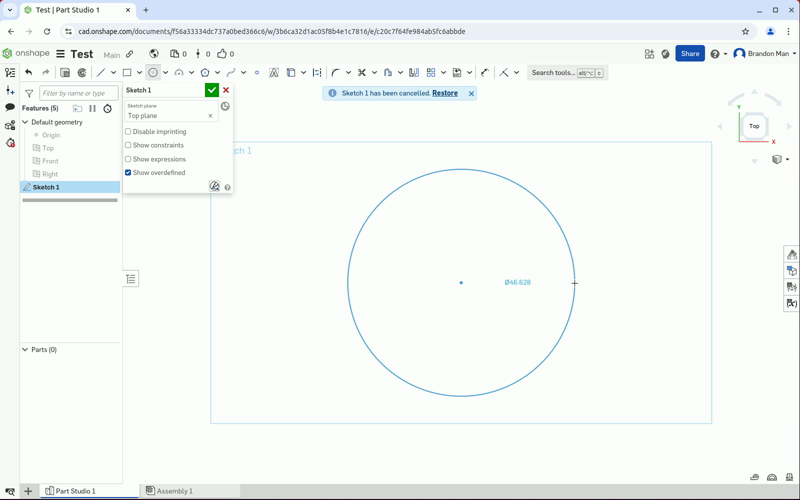
key(esc)
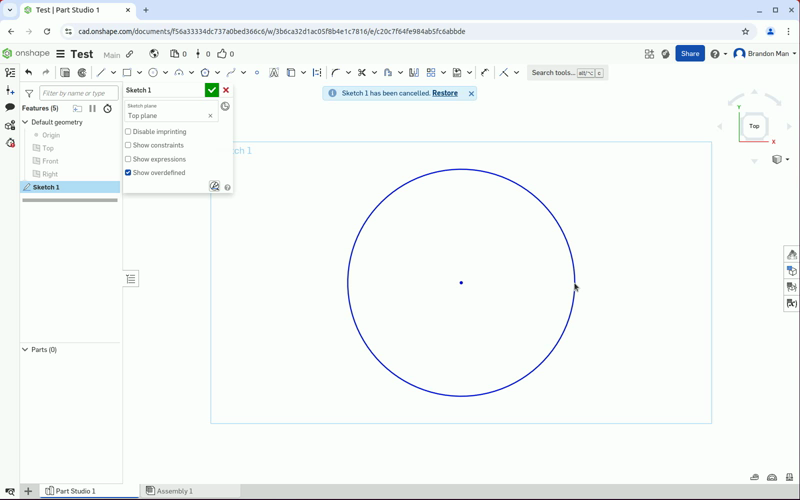
mouse_move(411, 286)
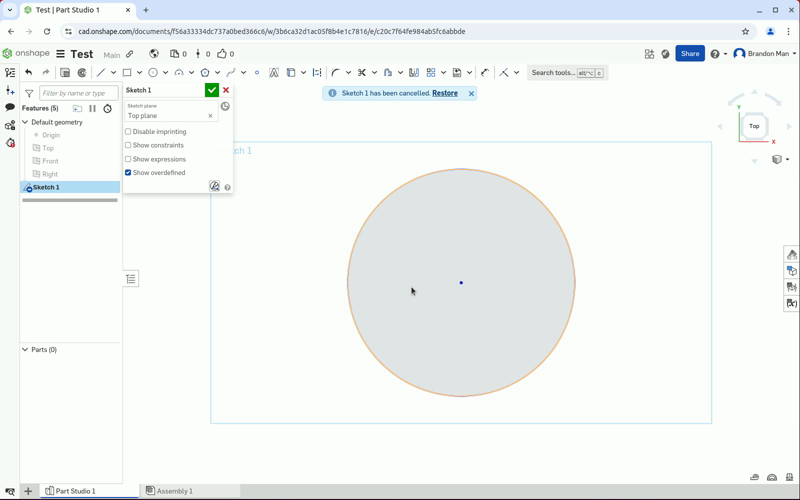
click(411, 286)
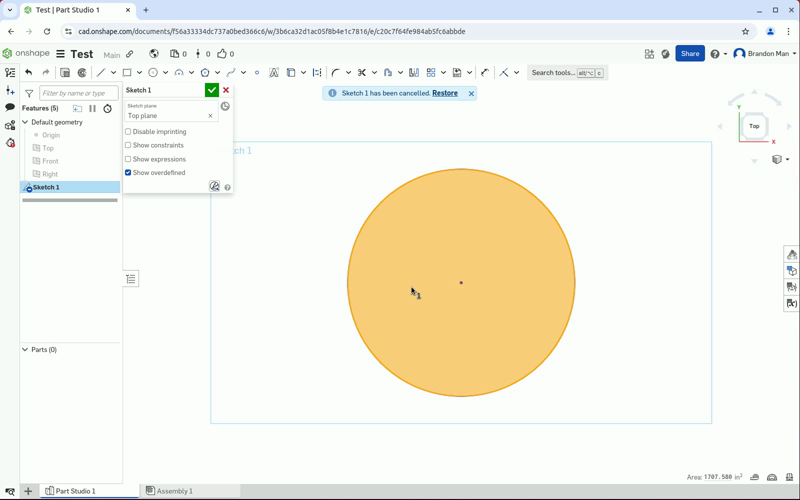
mouse_move(73, 352)
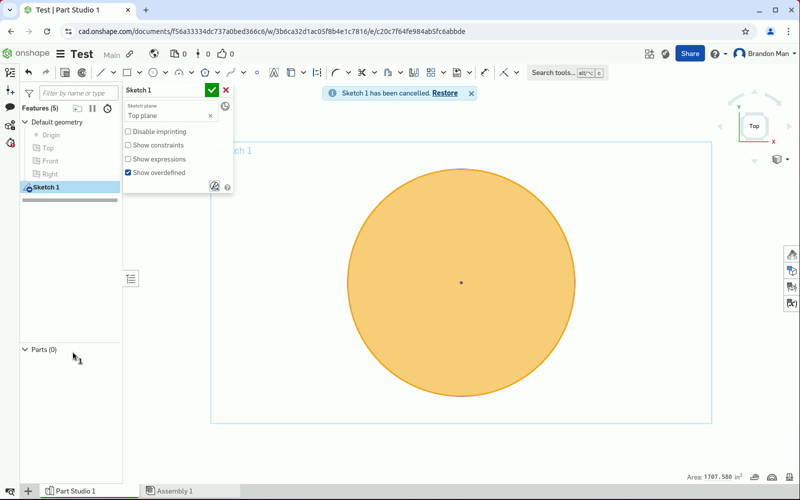
key(shift+y)
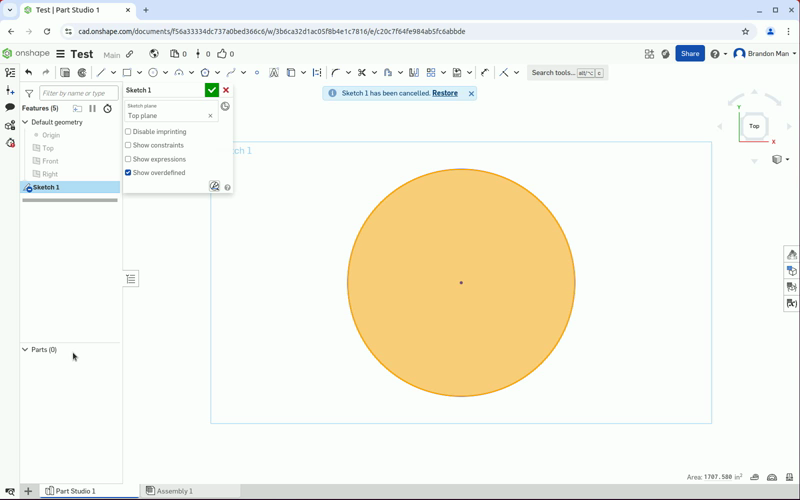
key(shift+e)
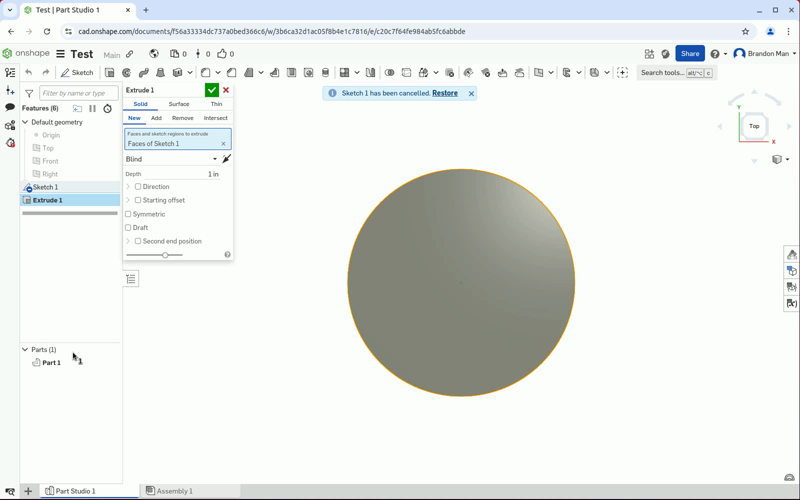
mouse_move(143, 106)
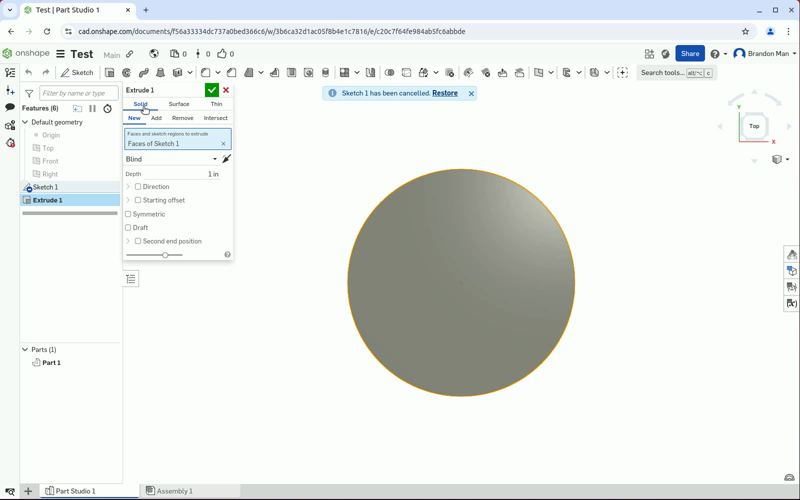
click(143, 106)
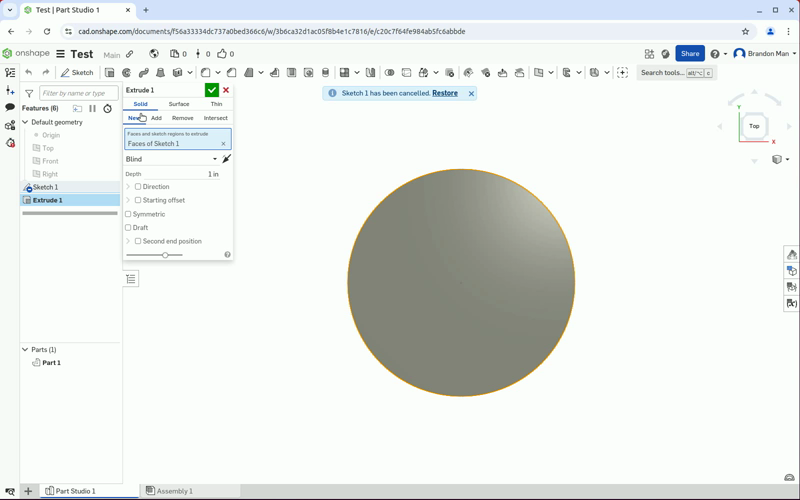
mouse_move(137, 120)
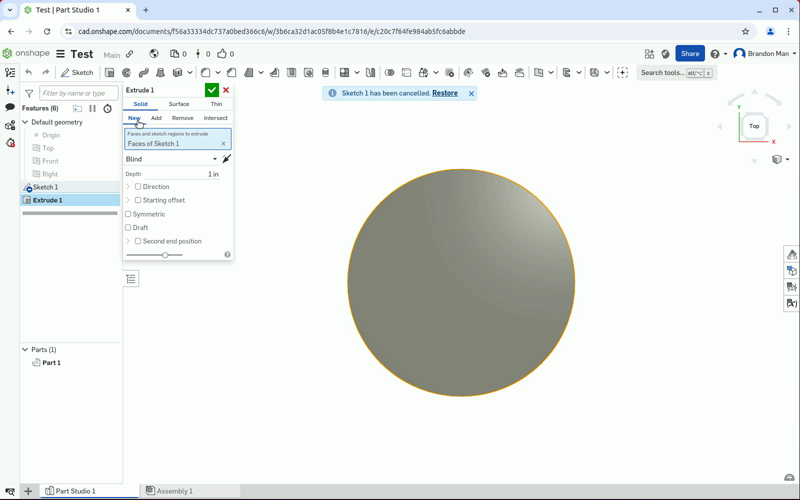
click(137, 120)
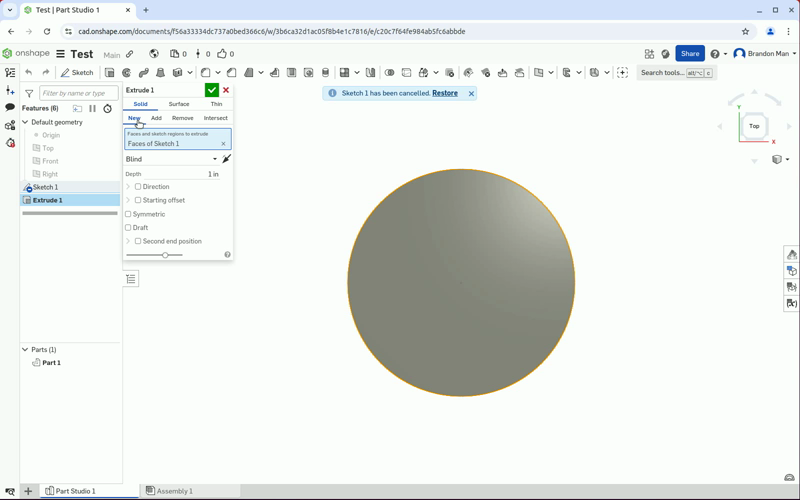
key(tab, 4)
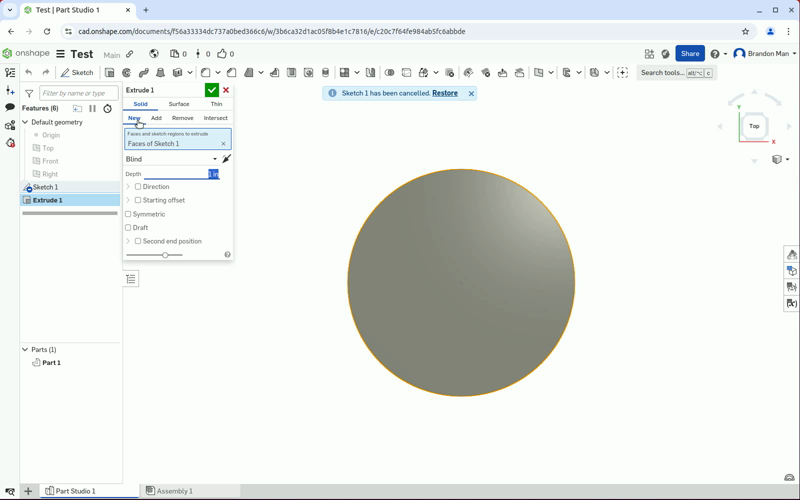
text(5.055)
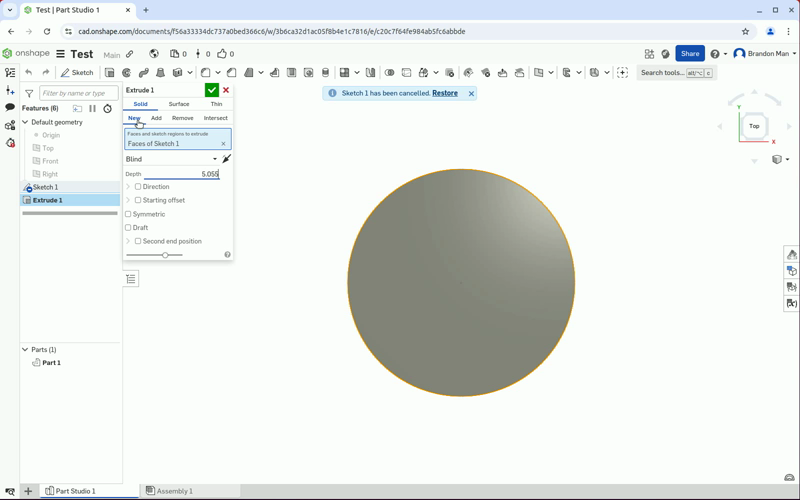
key(enter)
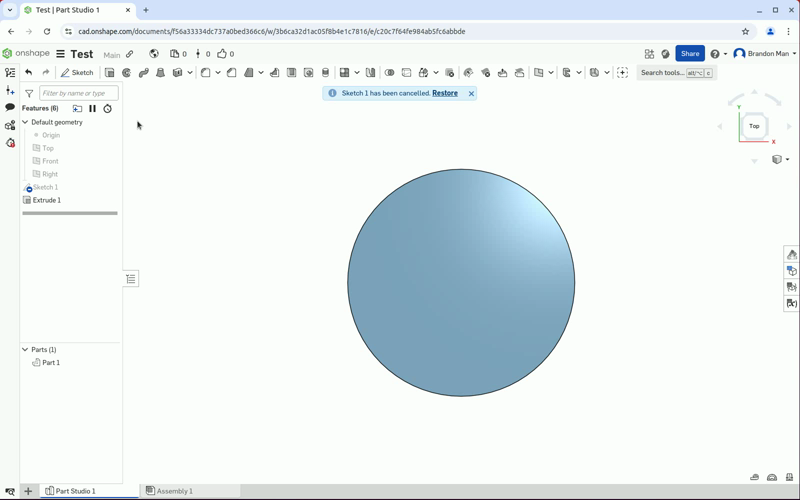
key(shift+h)
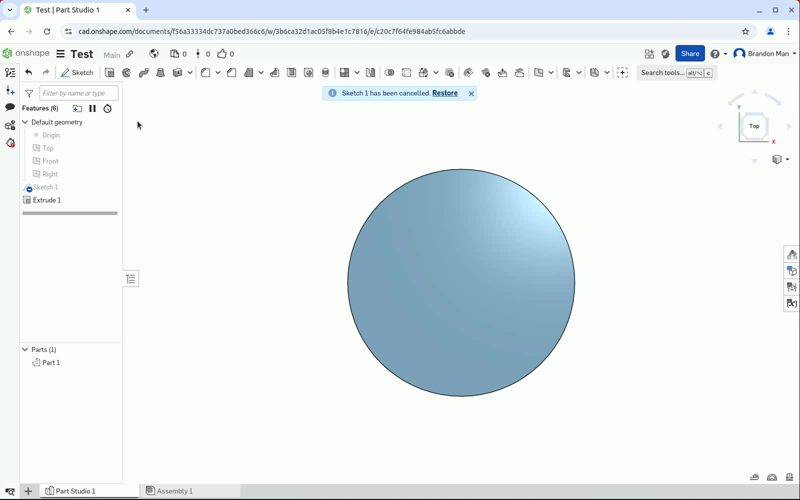
key(shift+h)
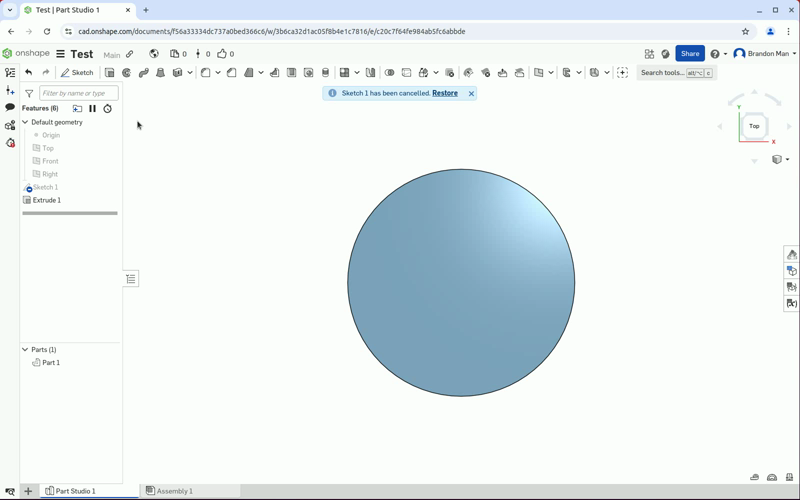
mouse_move(73, 189)
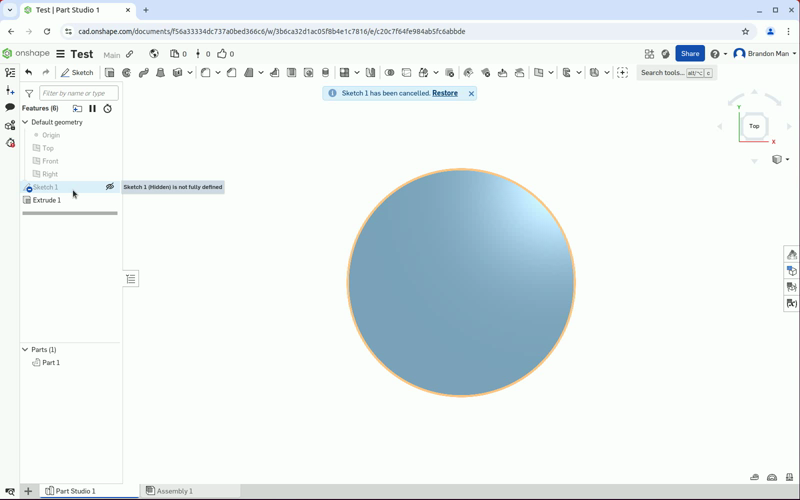
click(73, 189)
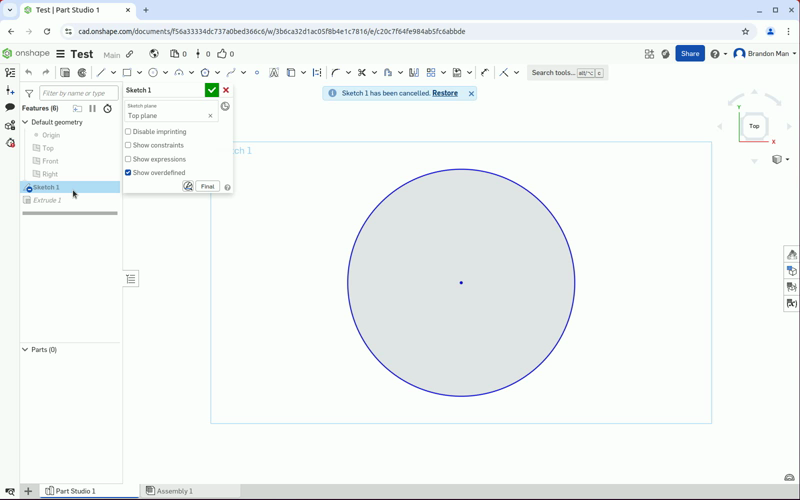
mouse_move(229, 92)
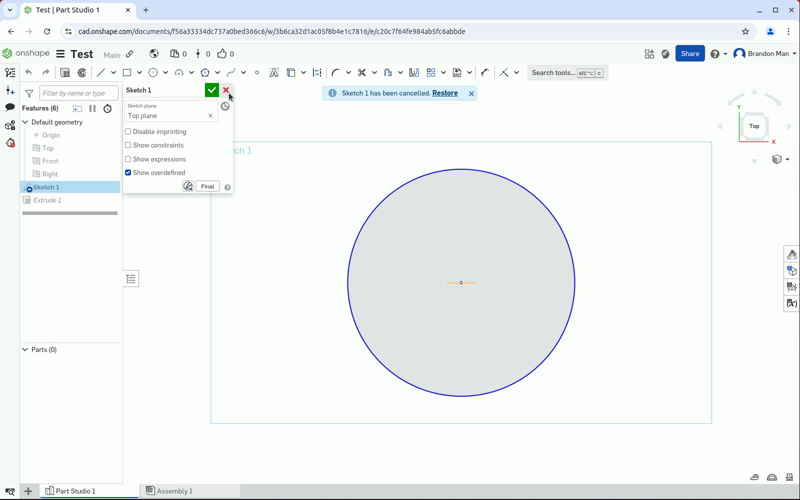
click(229, 92)
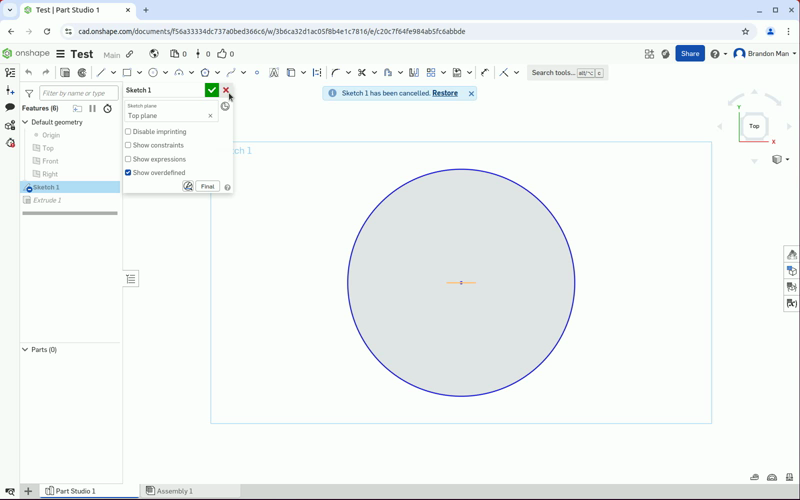
key(shift+s)
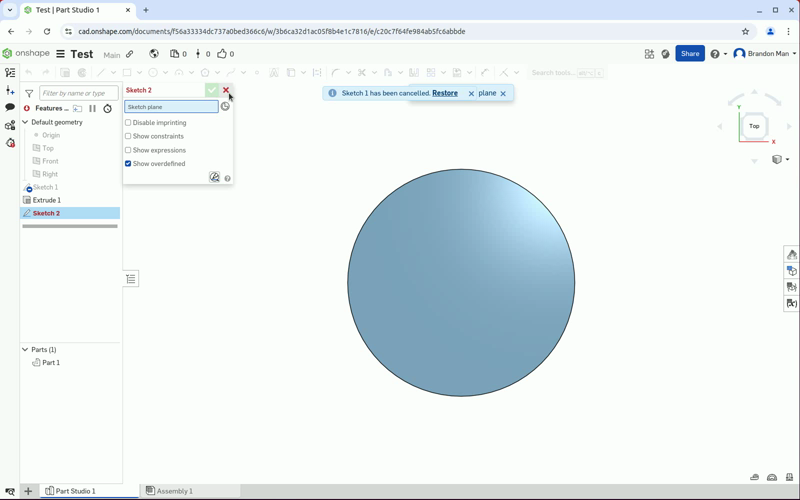
mouse_move(73, 150)
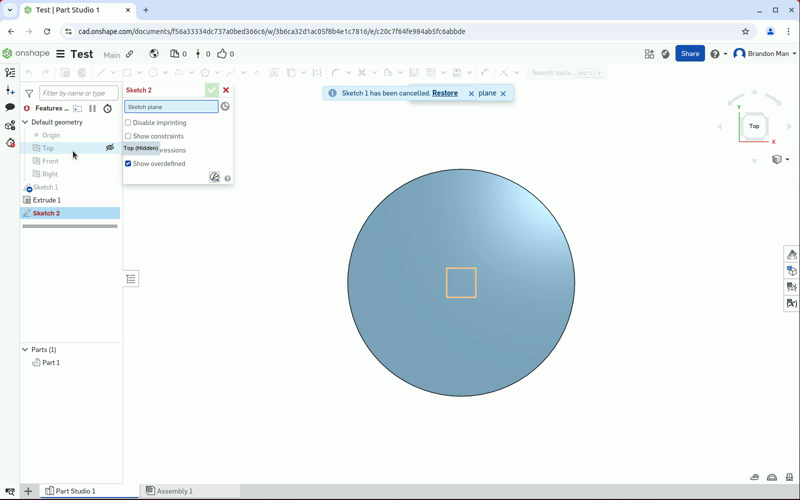
click(73, 150)
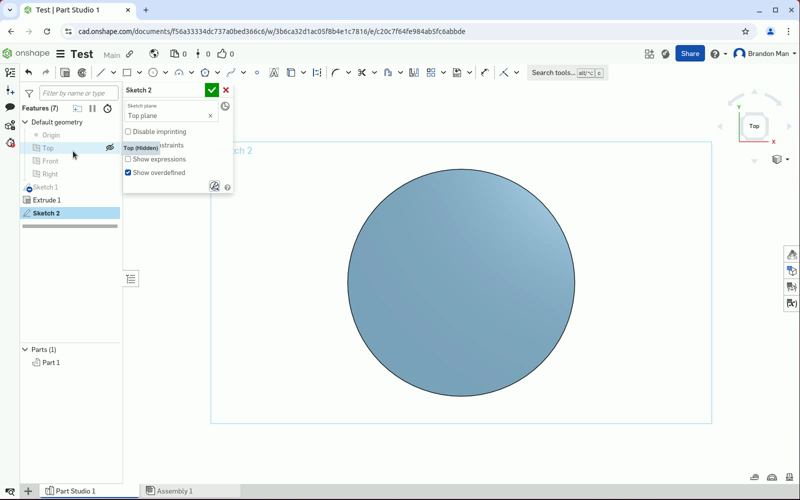
mouse_move(73, 352)
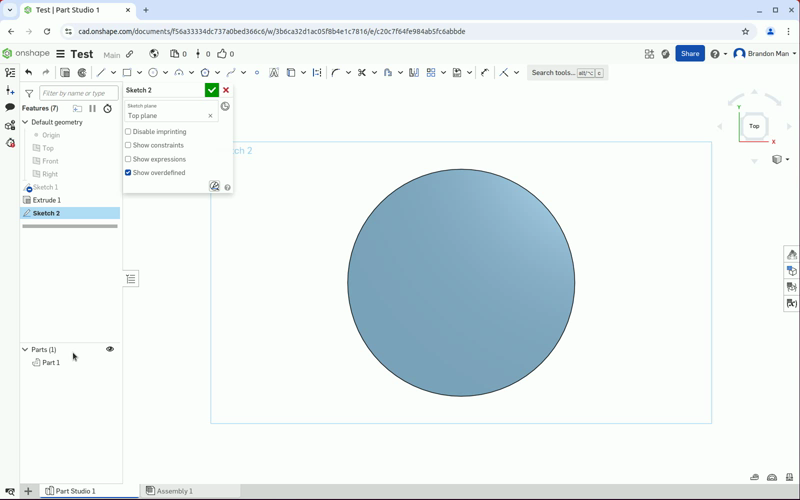
key(y)
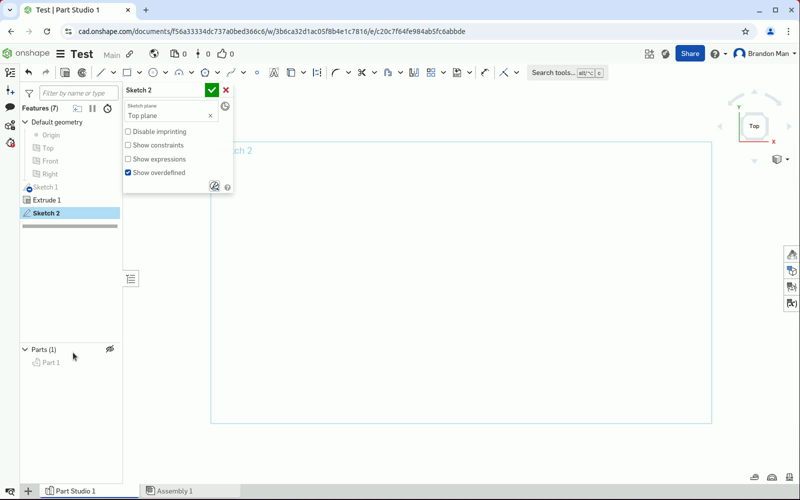
key(c)
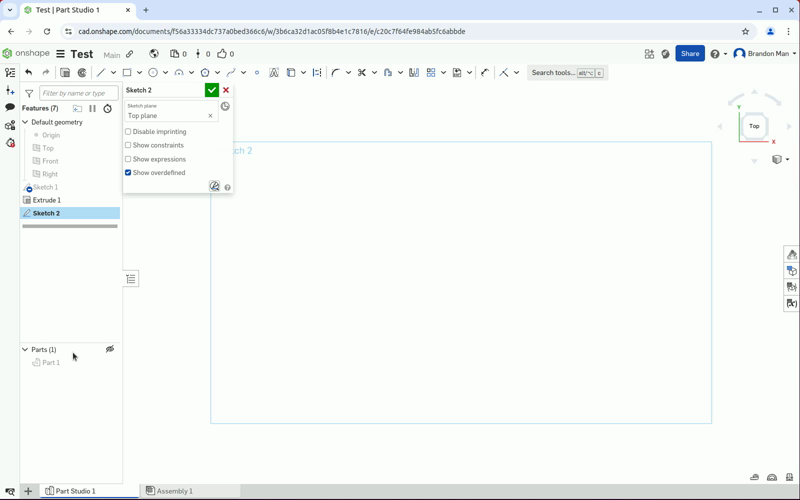
key_down(shift)
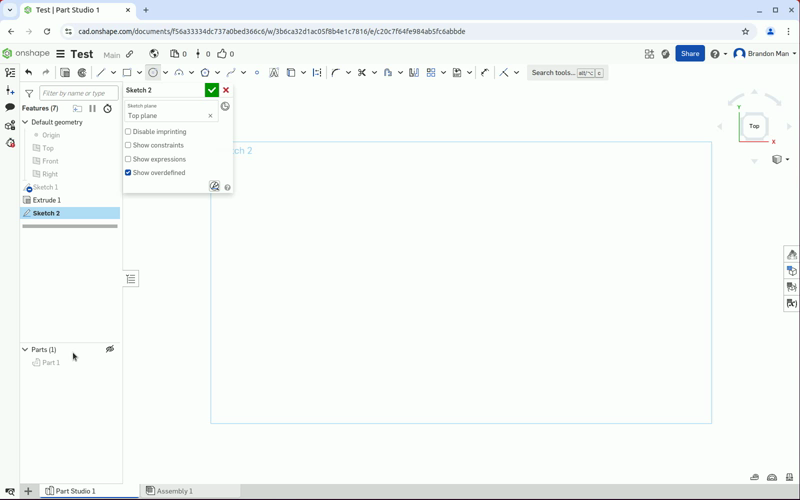
mouse_move(461, 282)
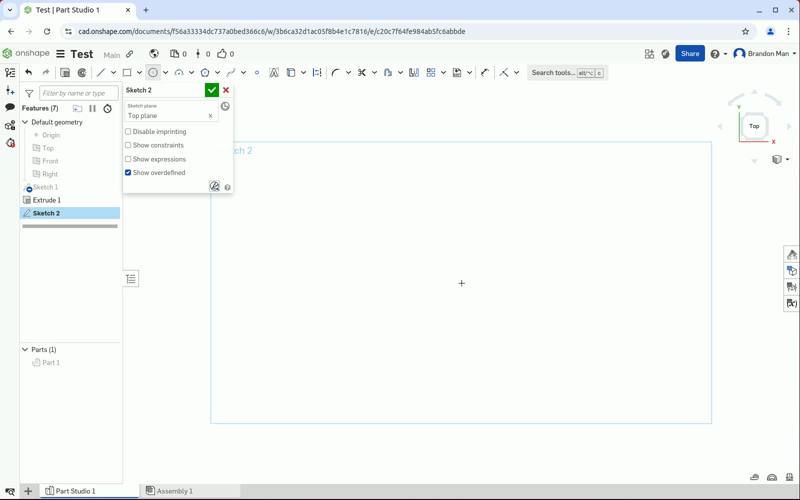
click(461, 282)
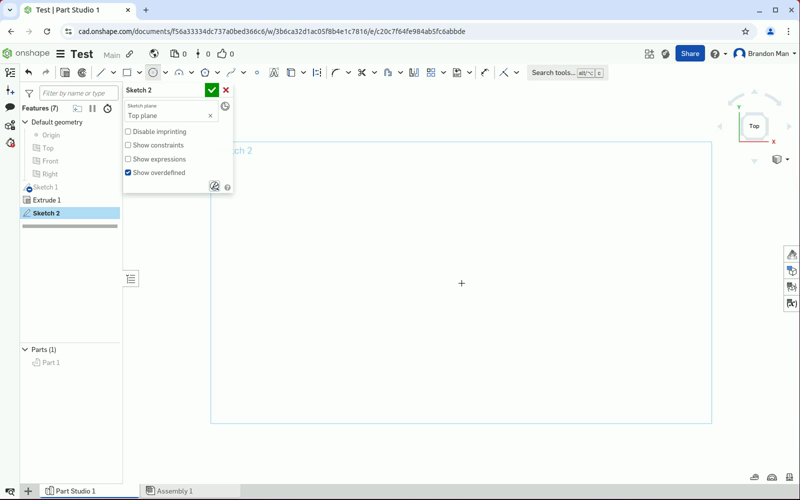
key_up(shift)
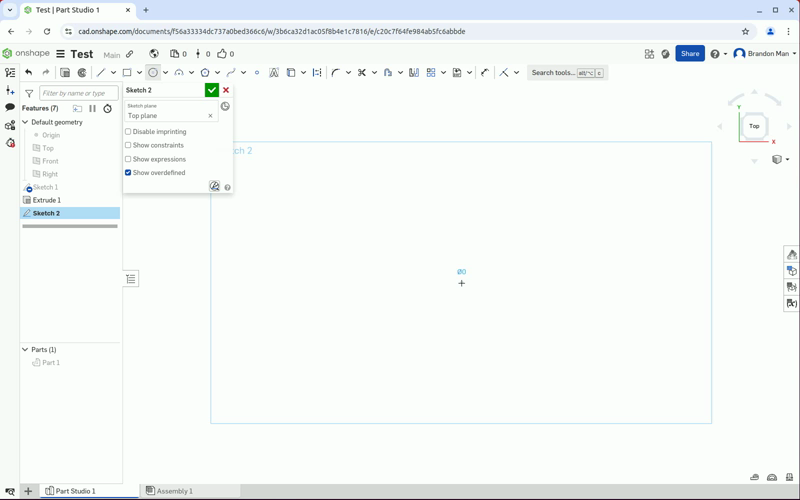
mouse_move(537, 282)
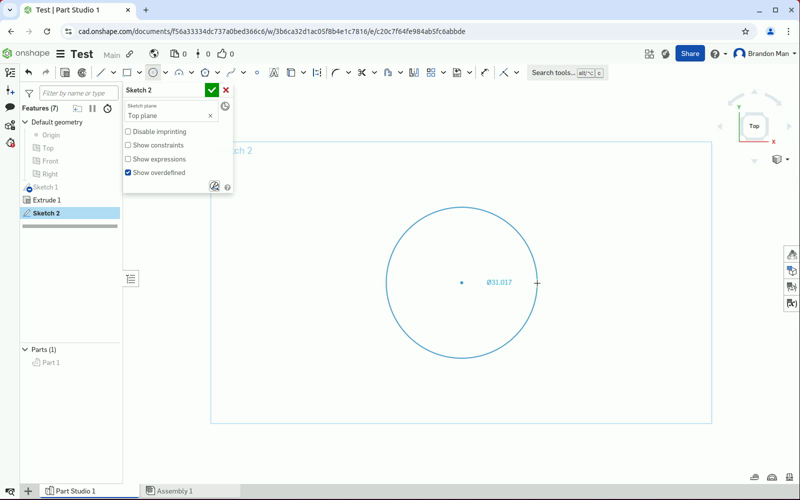
click(537, 282)
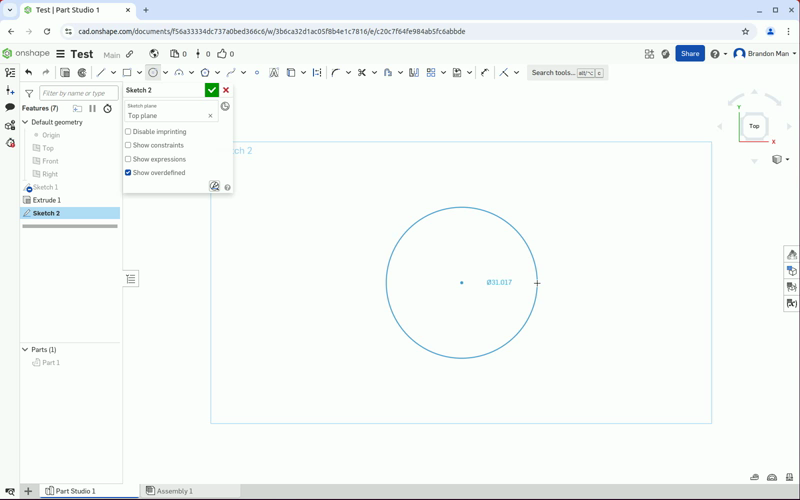
key(esc)
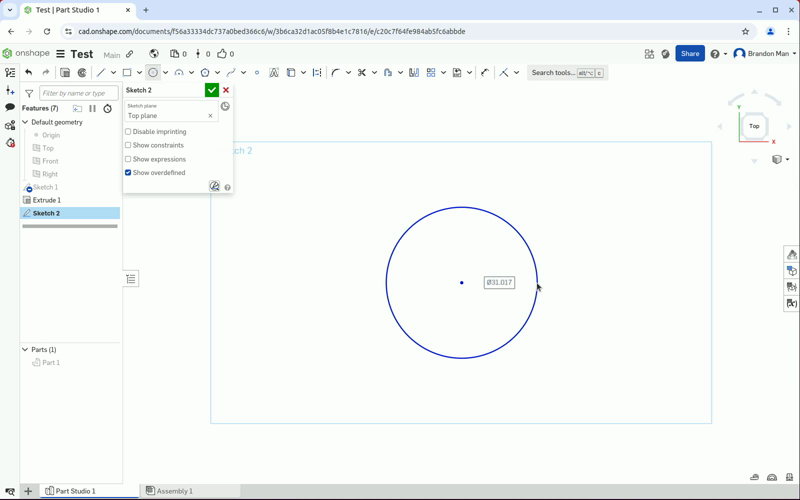
mouse_move(508, 309)
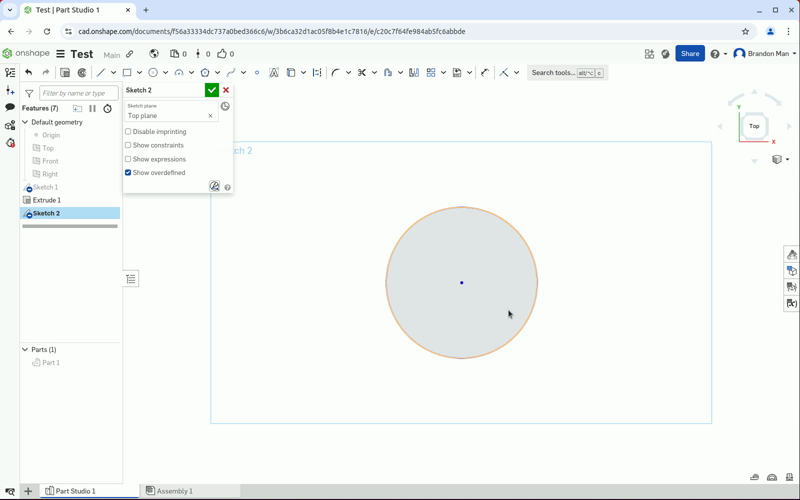
click(508, 309)
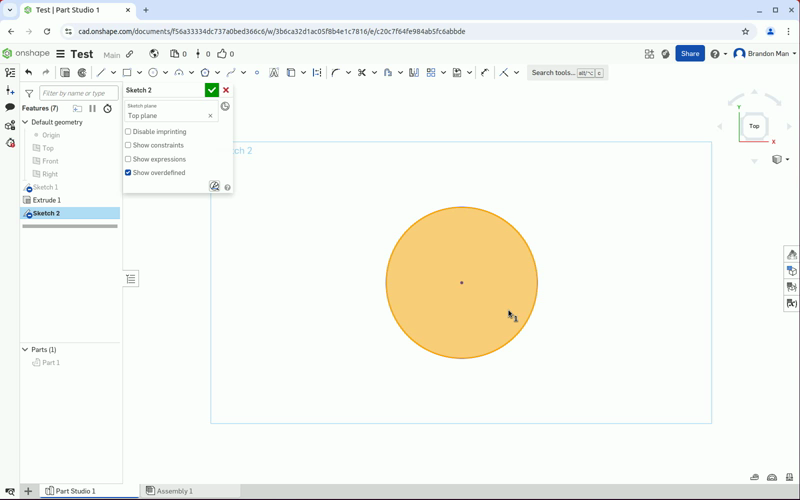
mouse_move(73, 352)
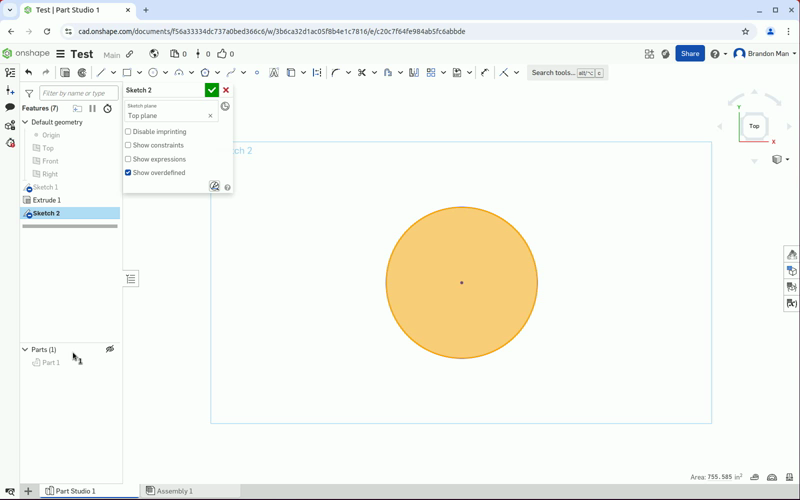
key(shift+y)
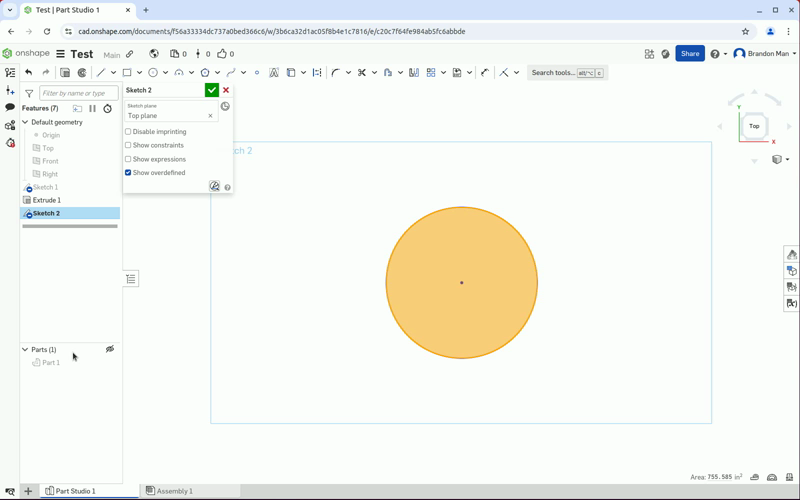
key(shift+e)
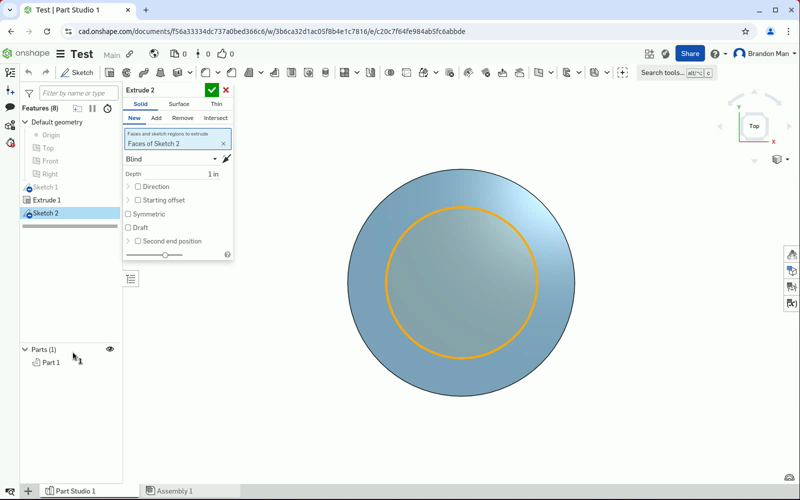
mouse_move(143, 106)
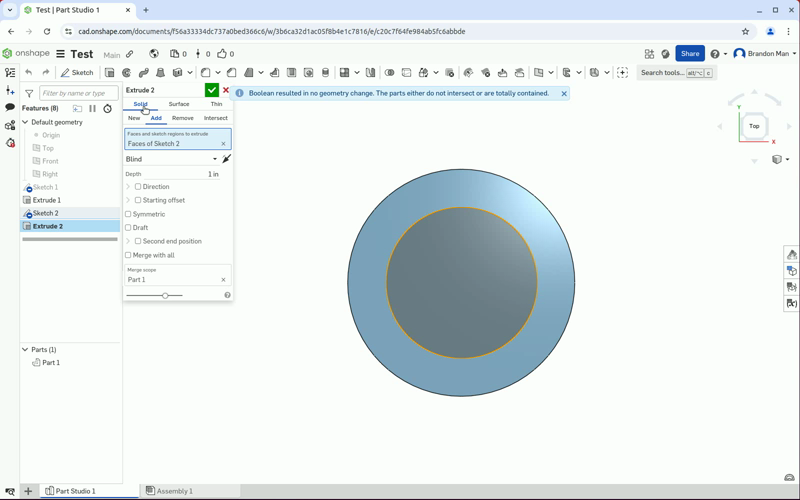
click(143, 106)
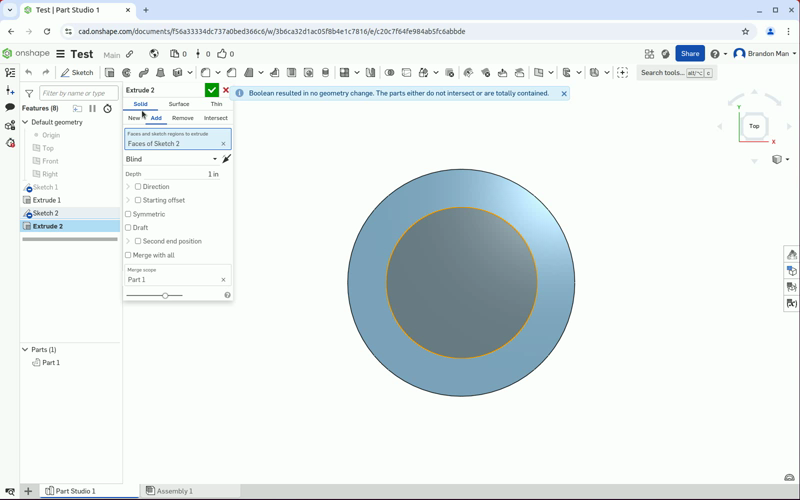
mouse_move(137, 120)
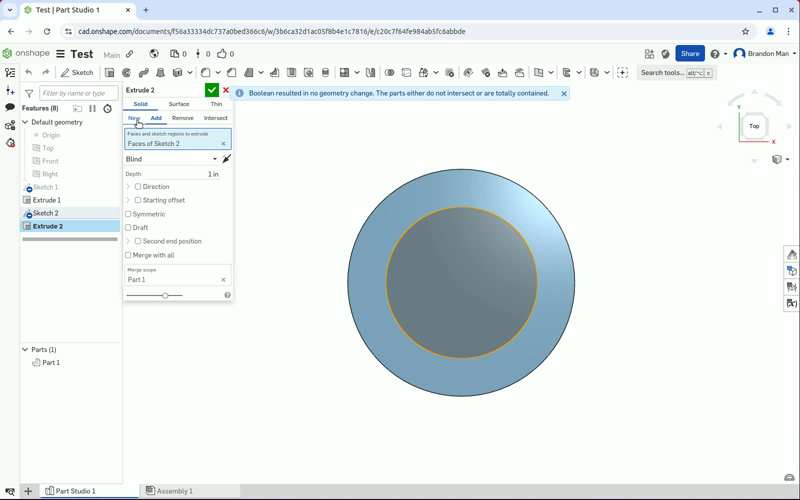
click(137, 120)
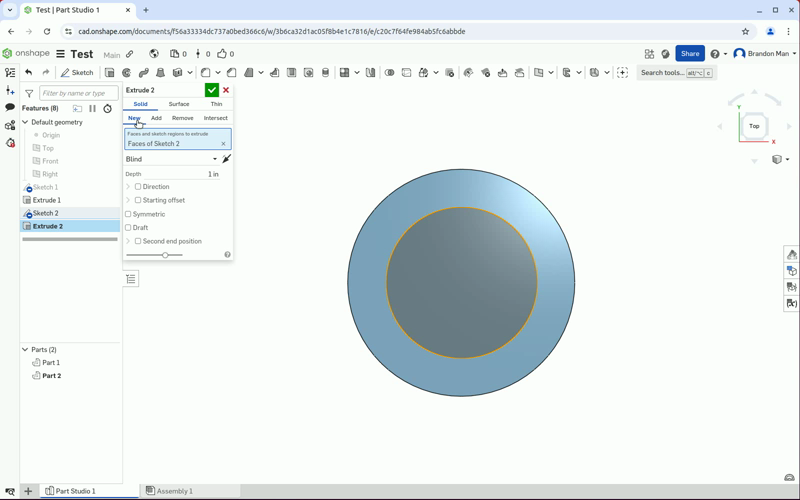
key(tab, 4)
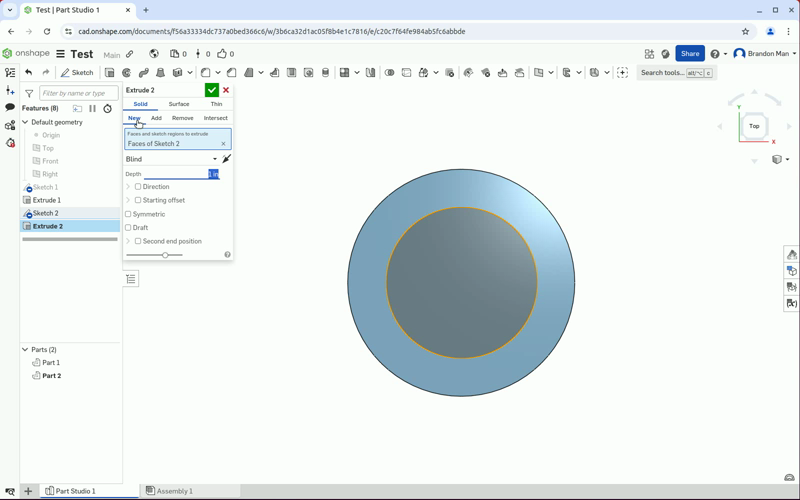
text(25.997)
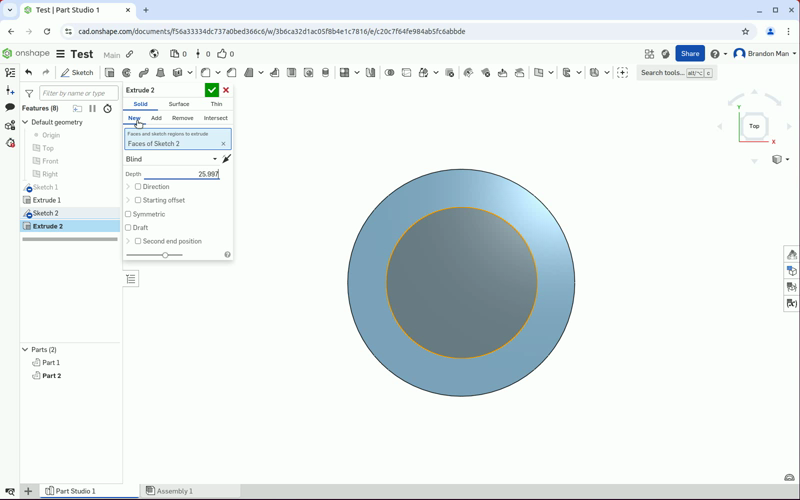
key(enter)
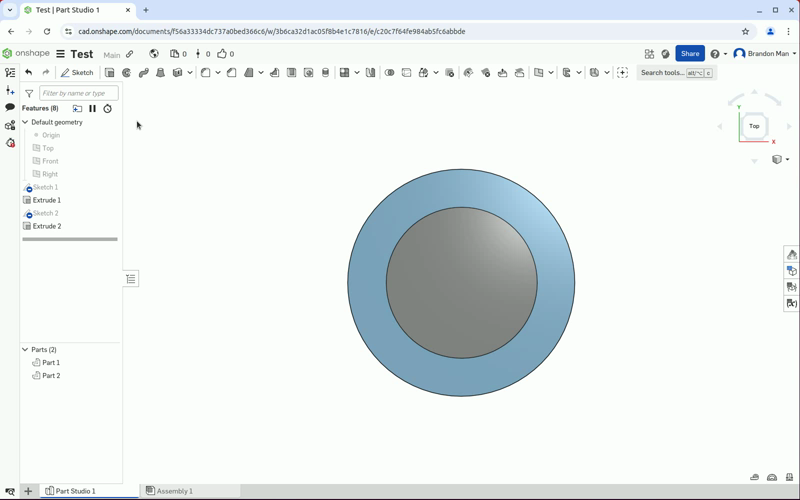
key(shift+h)
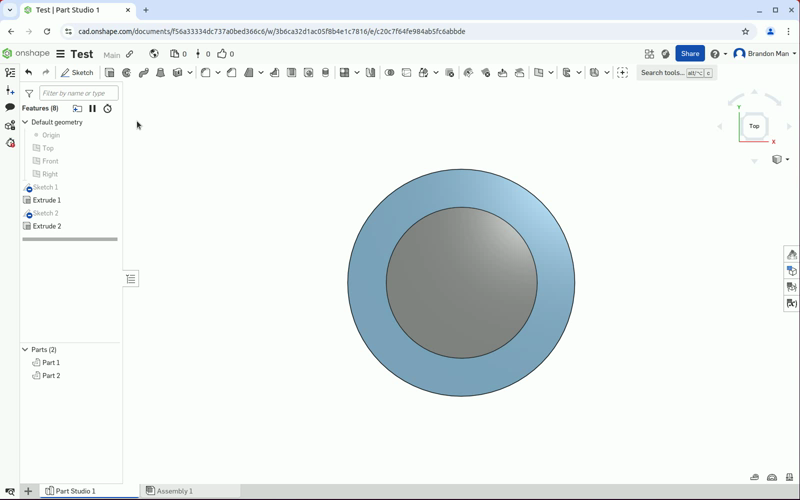
key(shift+h)
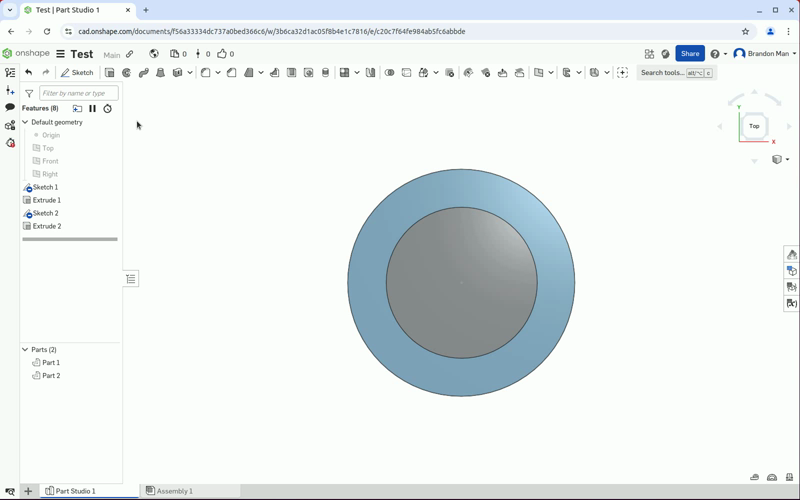
key(shift+7)
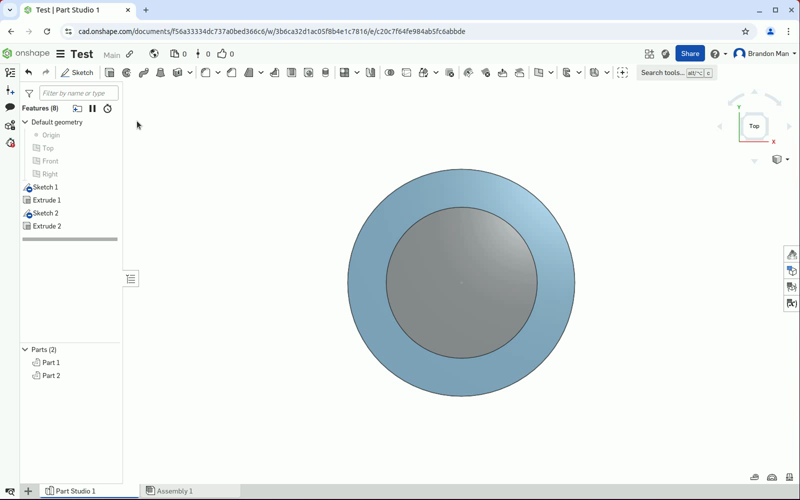
key(up, 3)
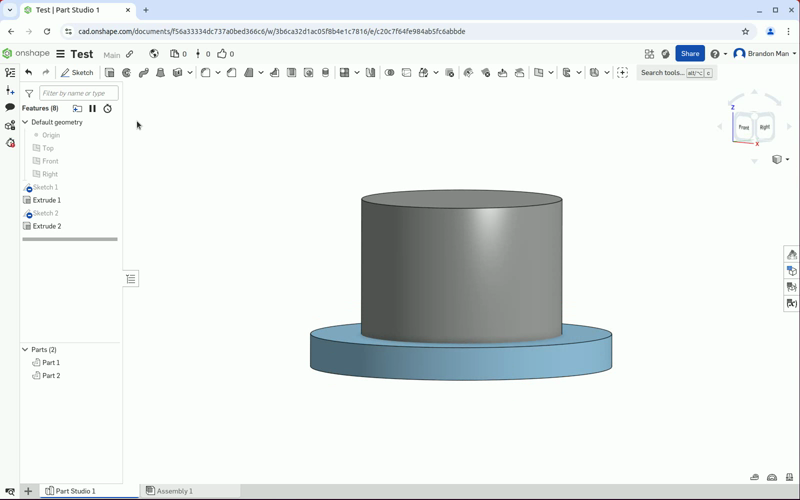
key(left, 3)
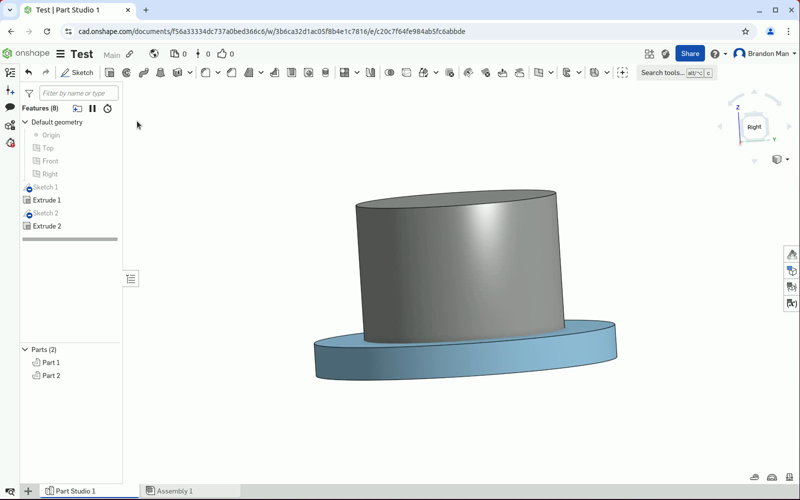
key(right, 3)
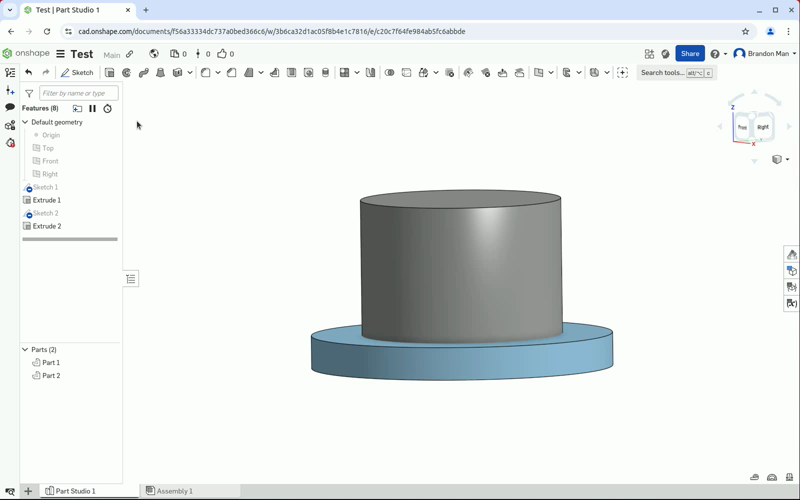
key(down, 3)
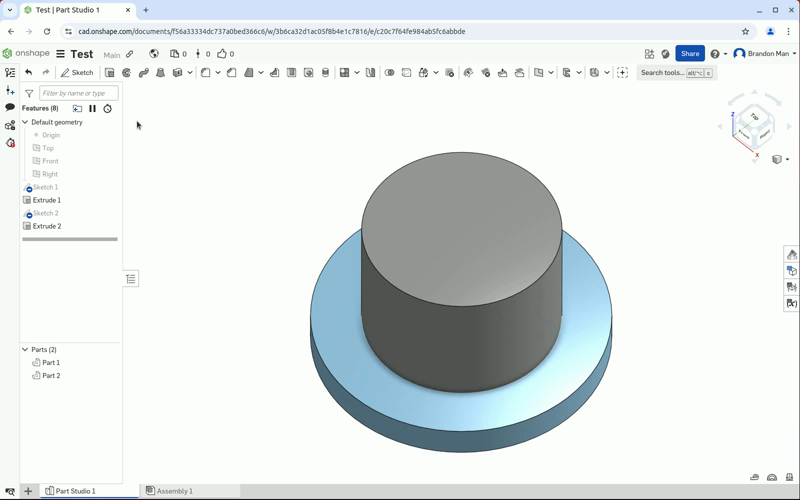
mouse_move(73, 189)
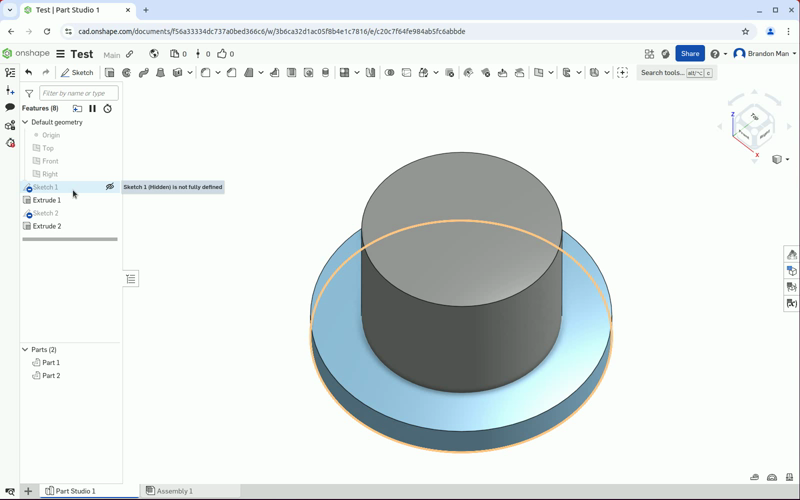
click(73, 189)